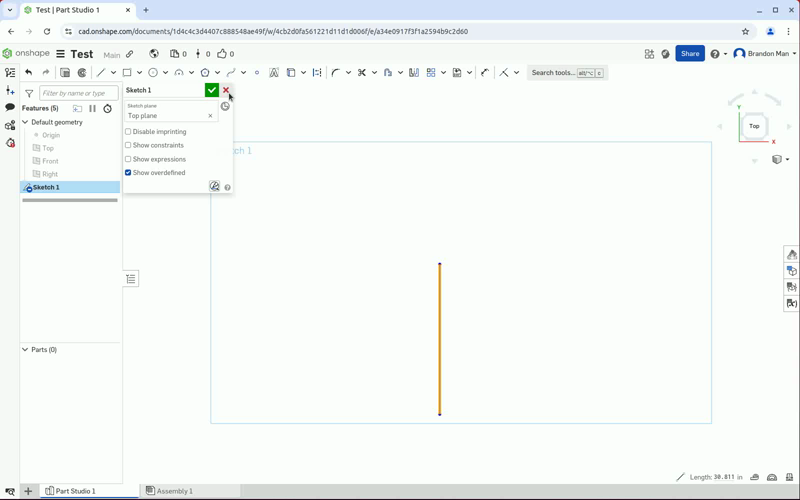
key(shift+h)
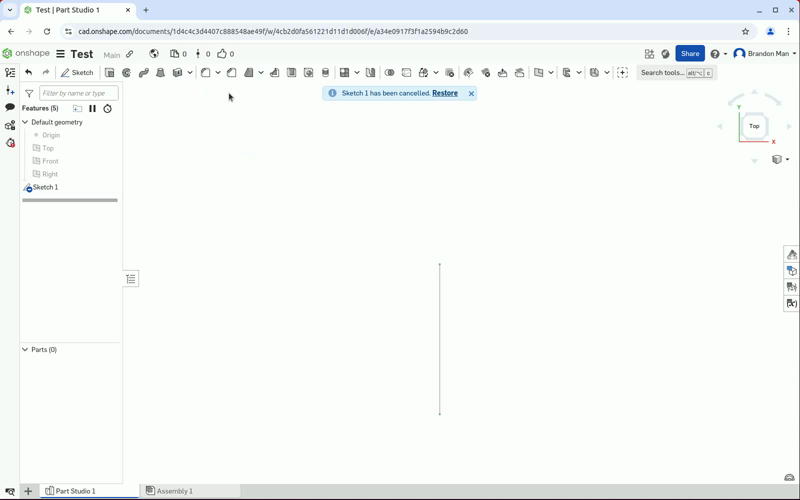
key(shift+s)
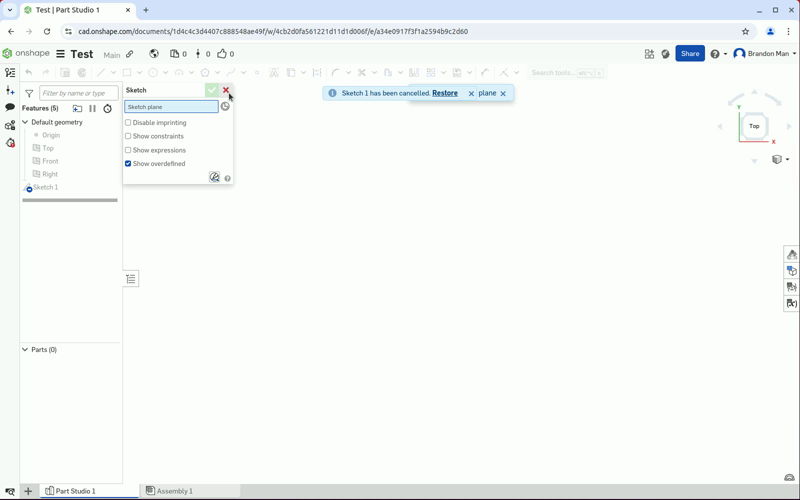
mouse_move(73, 150)
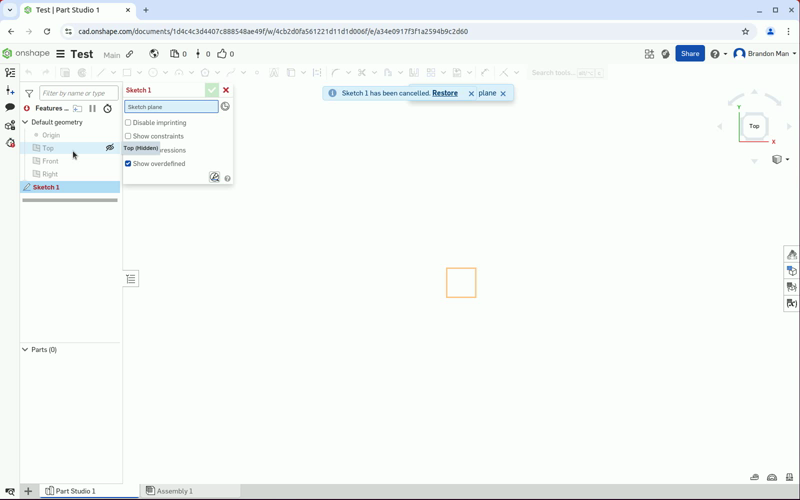
click(73, 150)
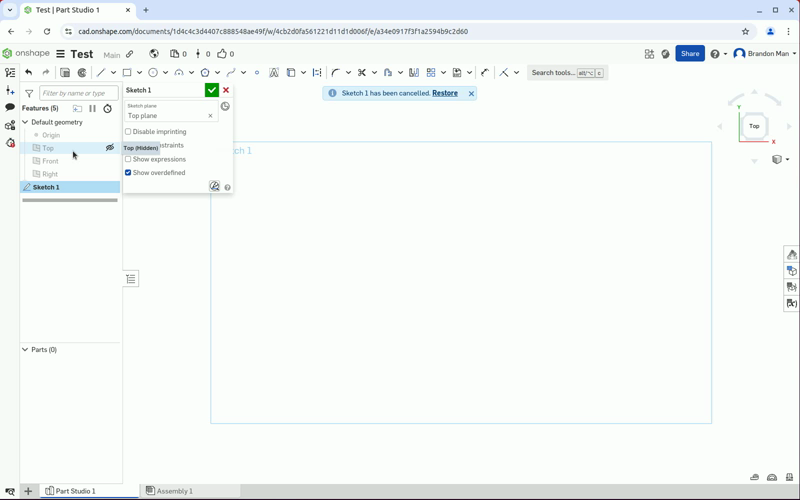
mouse_move(73, 352)
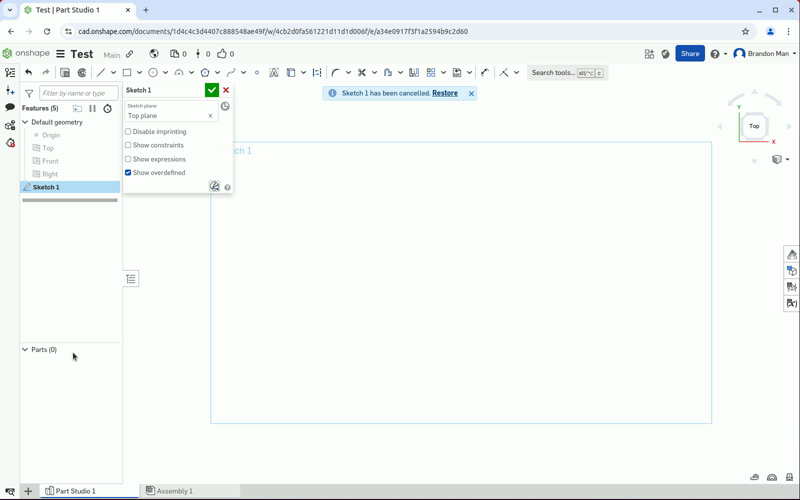
key(y)
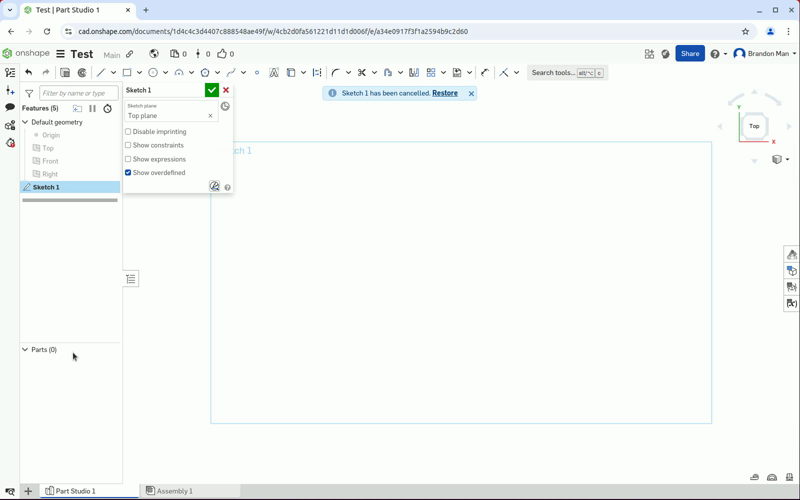
key(c)
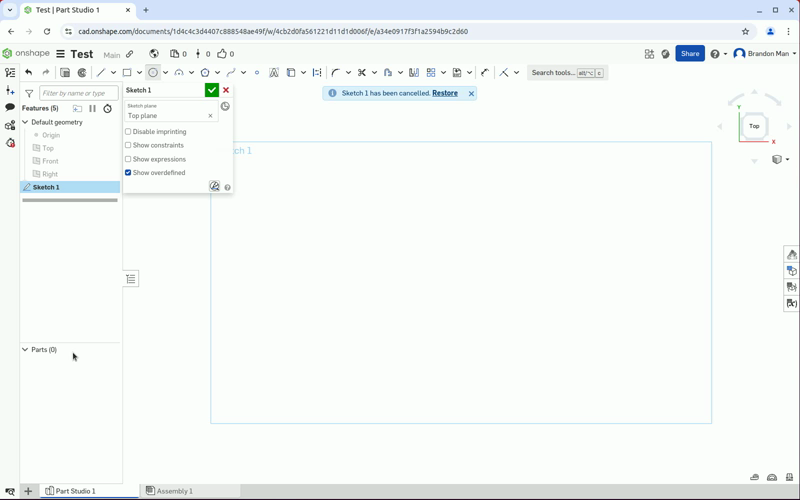
key_down(shift)
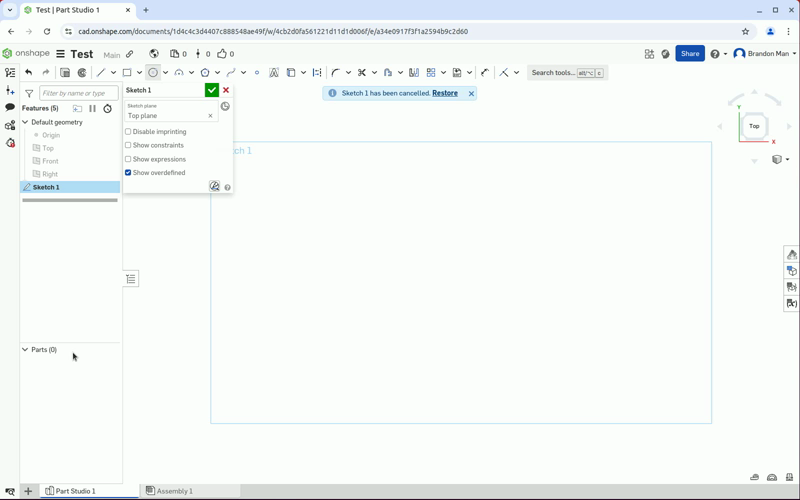
mouse_move(461, 282)
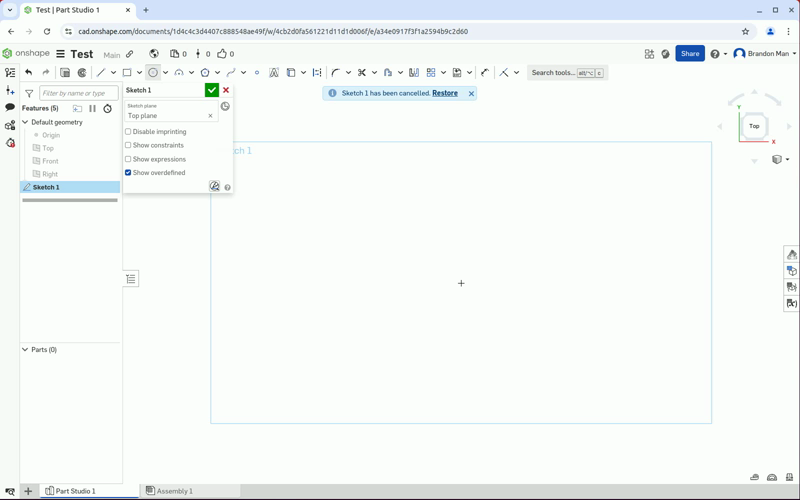
click(461, 282)
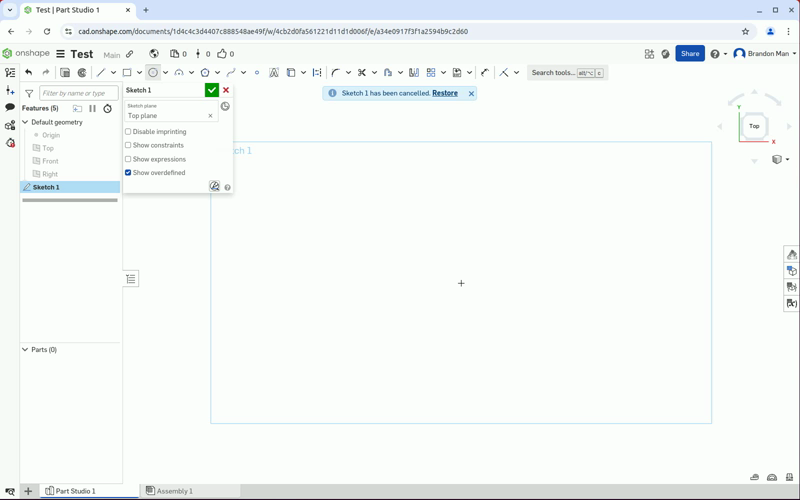
key_up(shift)
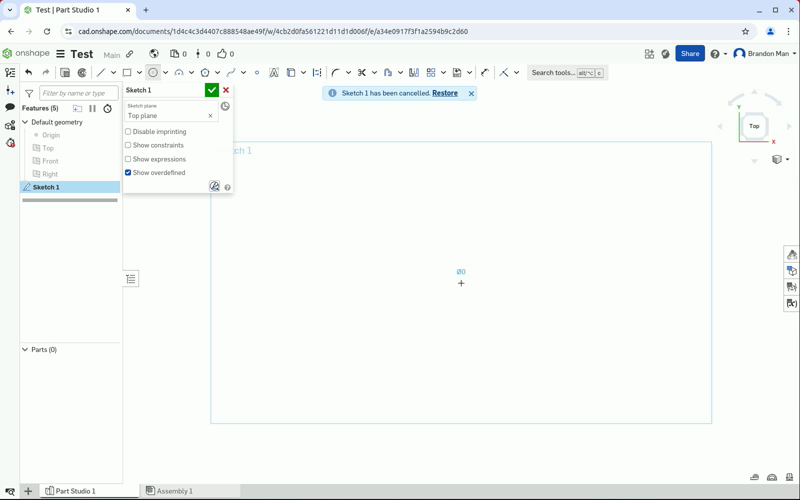
mouse_move(518, 282)
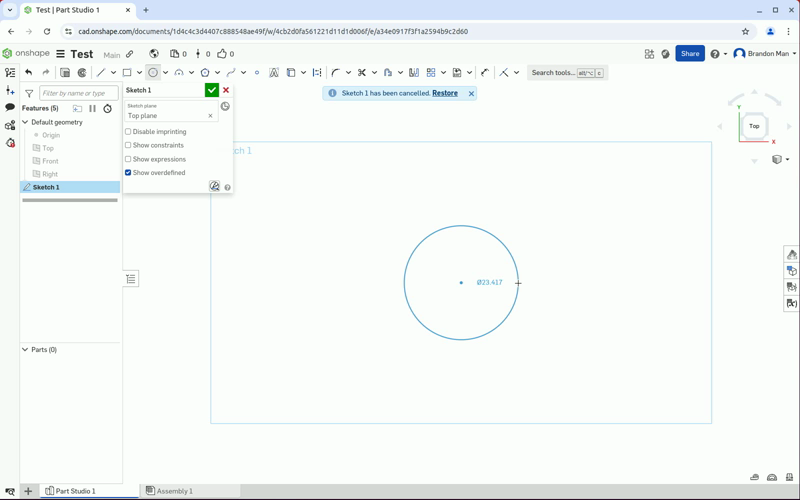
click(518, 282)
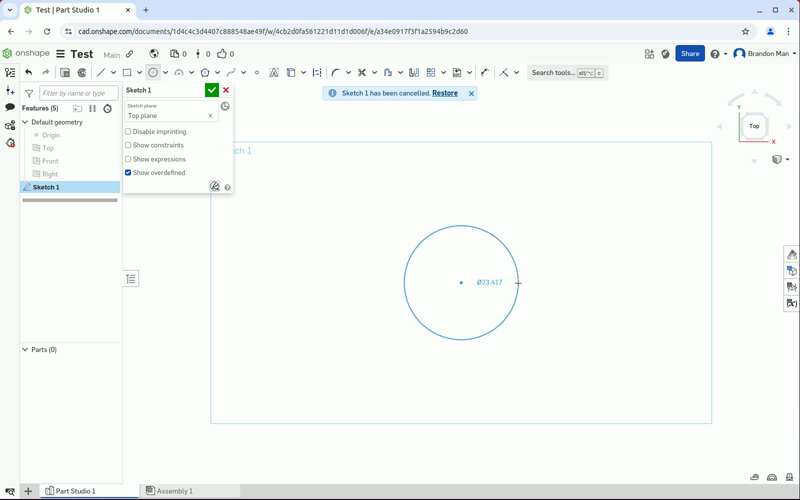
key(esc)
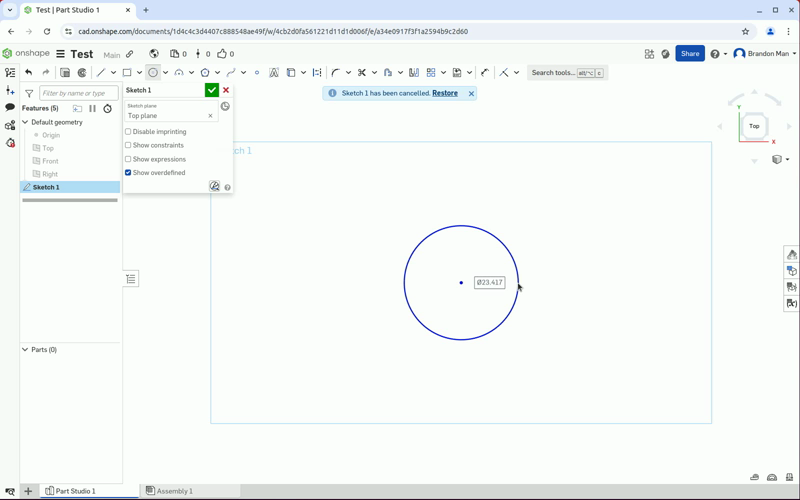
mouse_move(491, 258)
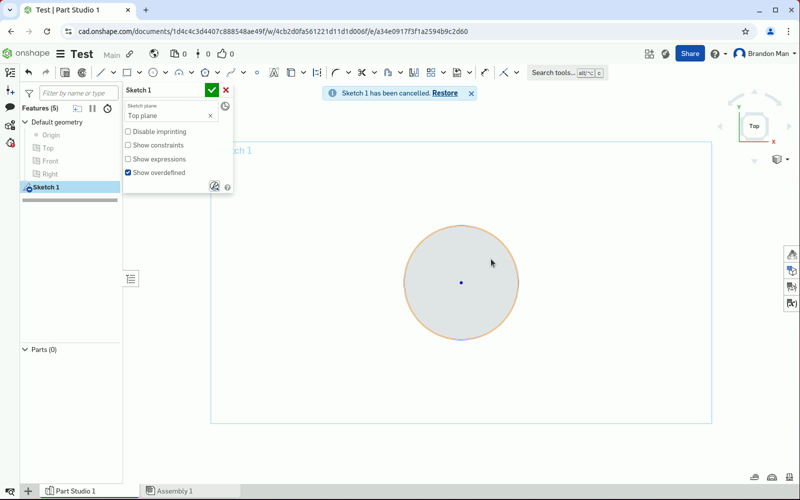
click(491, 258)
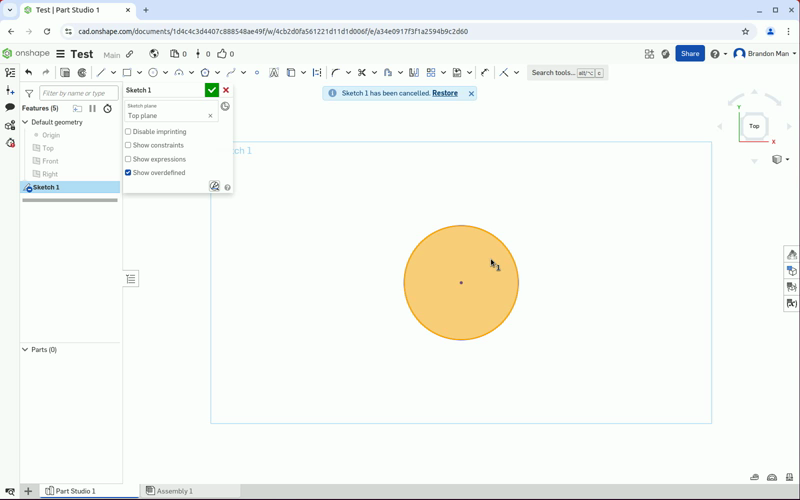
mouse_move(73, 352)
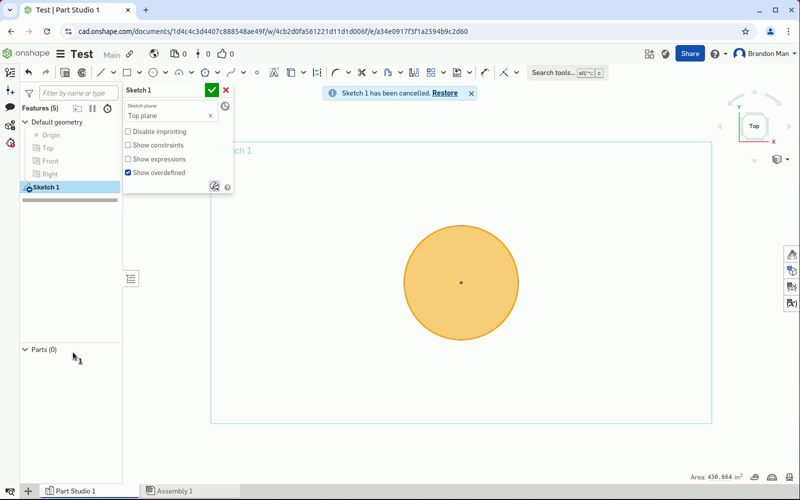
key(shift+y)
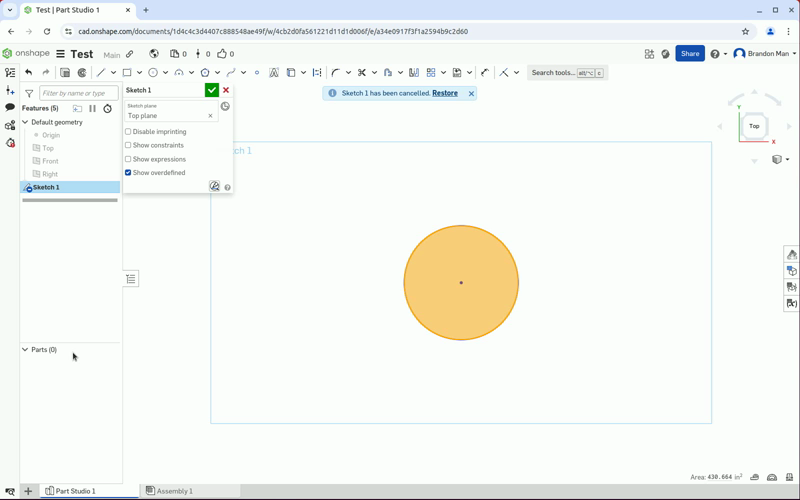
key(shift+e)
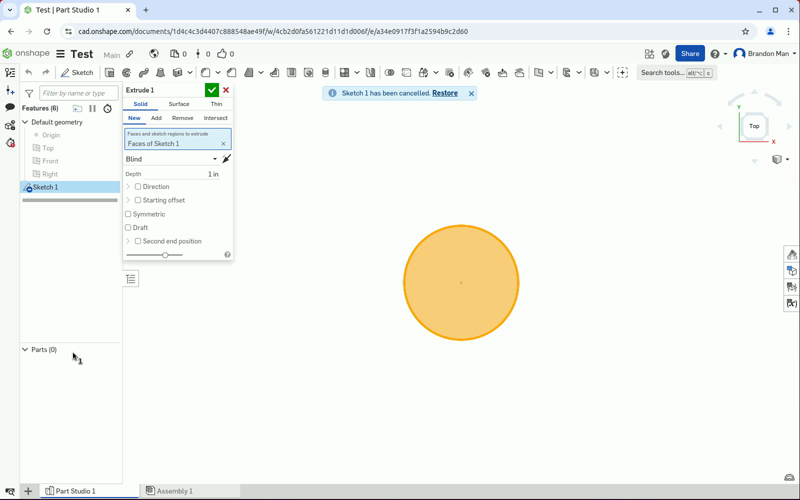
mouse_move(143, 106)
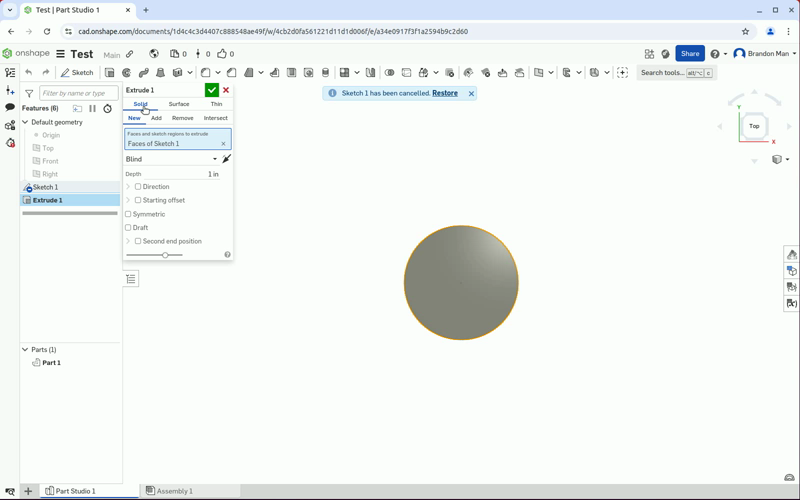
click(143, 106)
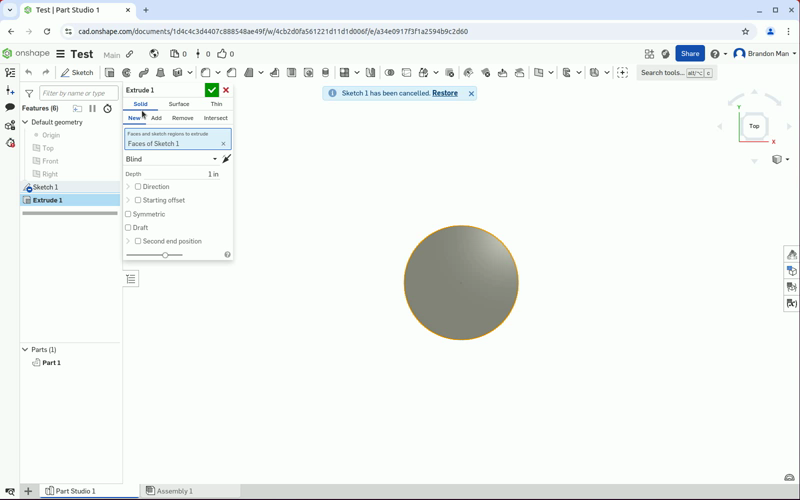
mouse_move(137, 120)
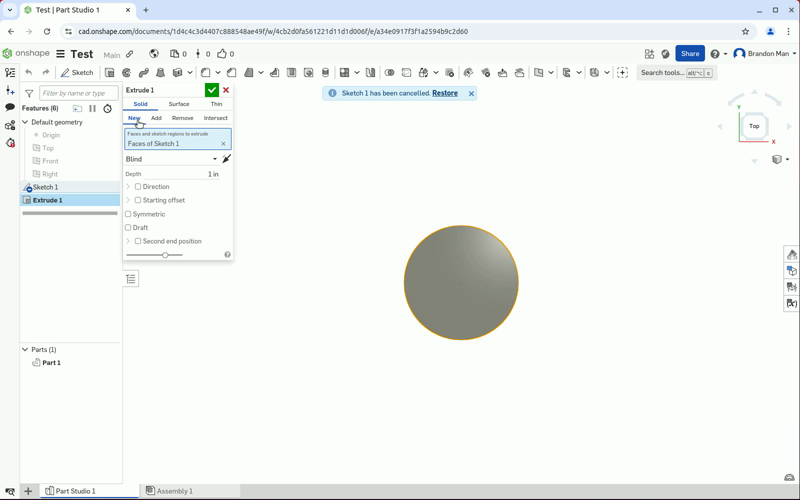
click(137, 120)
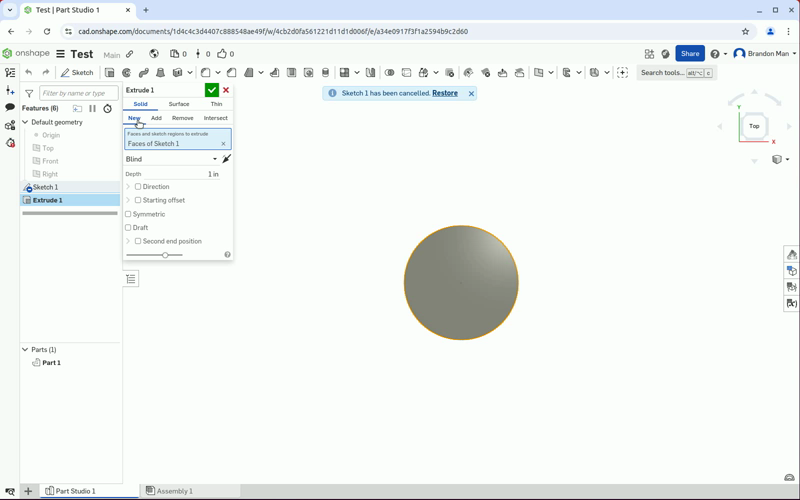
key(tab, 4)
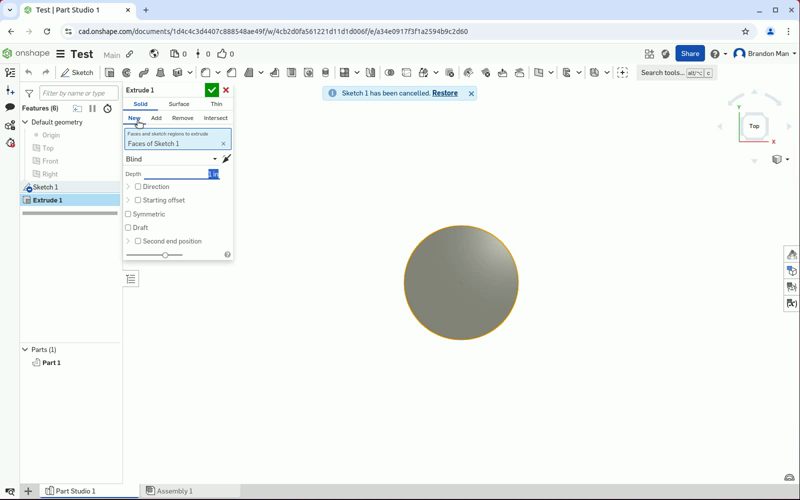
text(11.554)
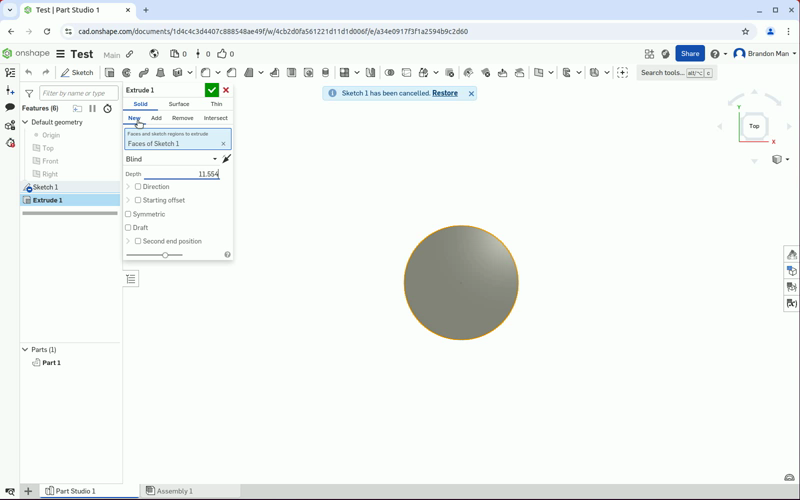
key(enter)
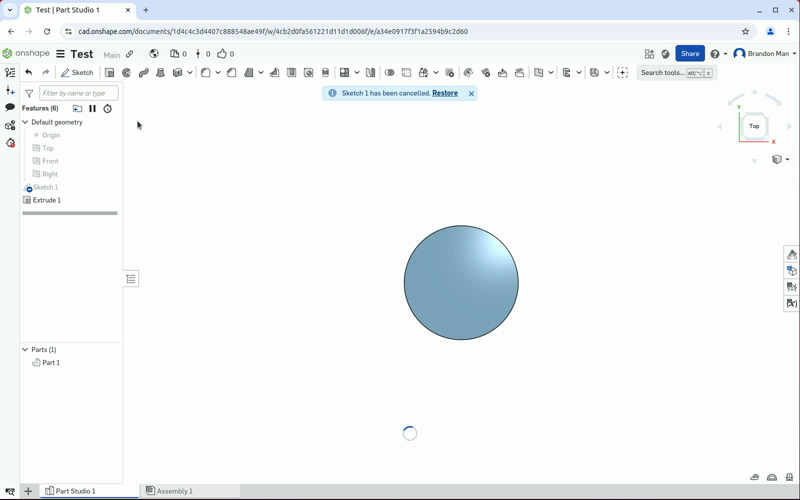
key(shift+h)
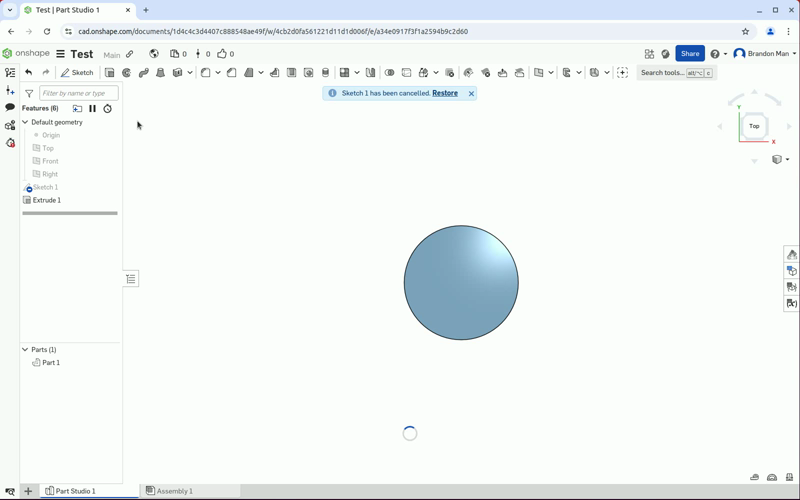
key(shift+h)
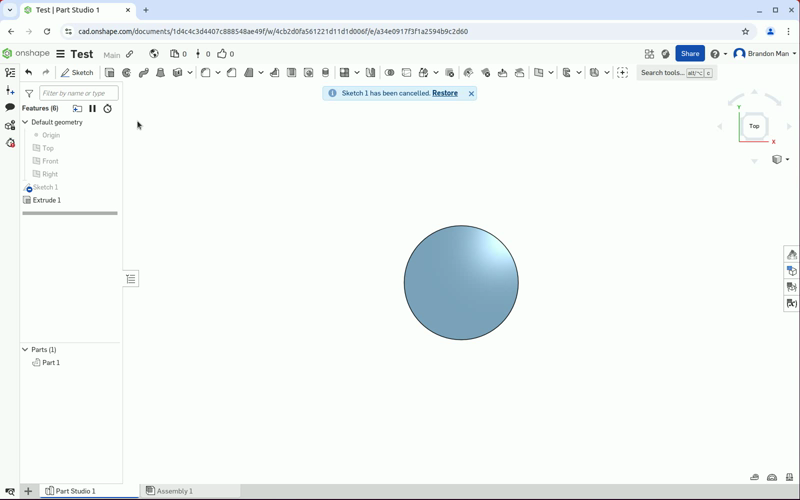
mouse_move(73, 189)
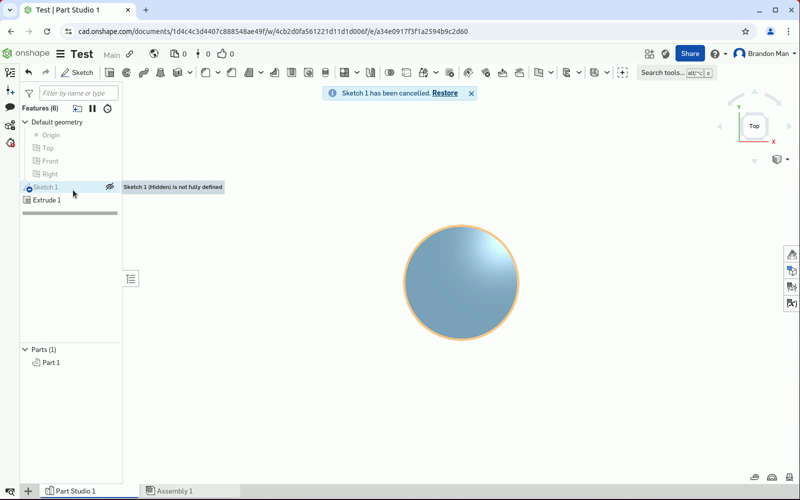
click(73, 189)
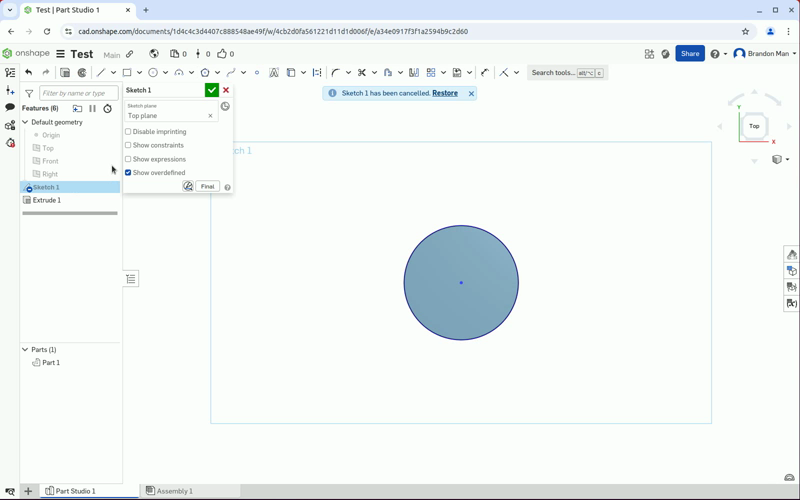
mouse_move(229, 92)
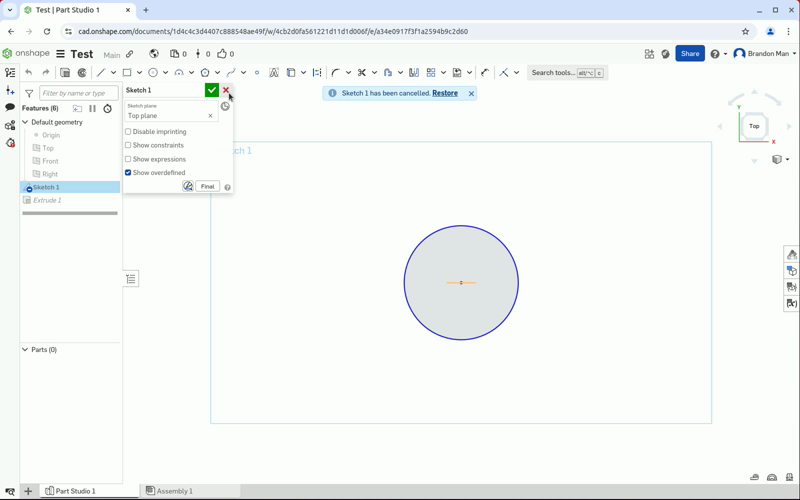
click(229, 92)
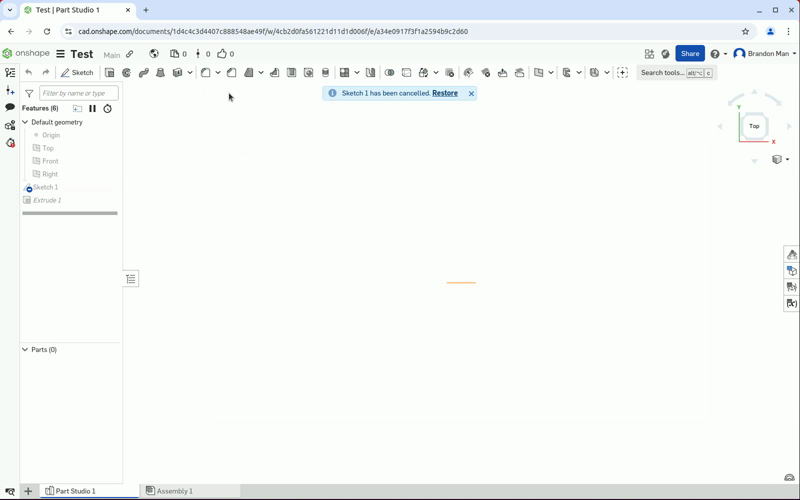
mouse_move(541, 75)
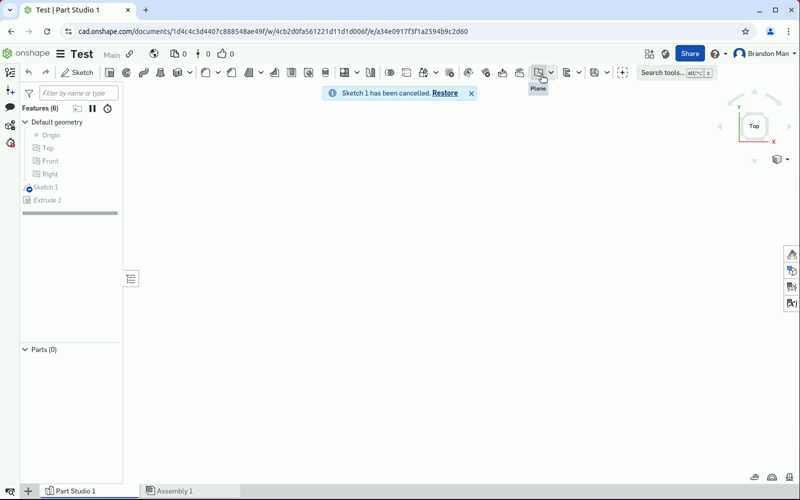
click(541, 75)
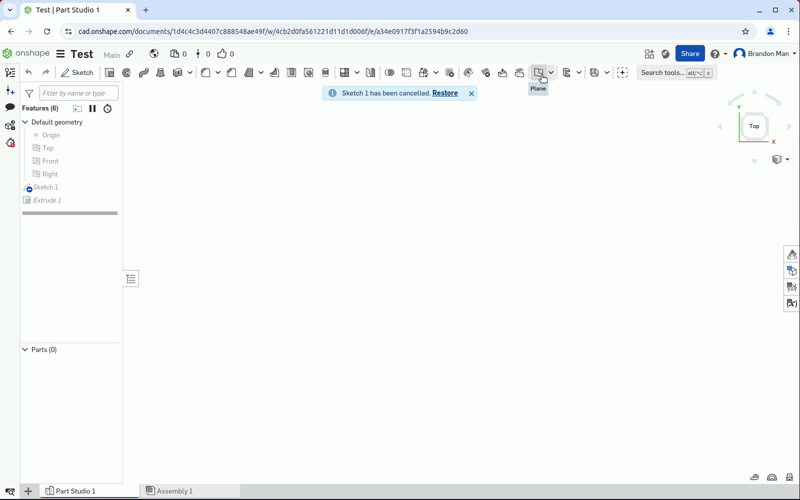
mouse_move(73, 150)
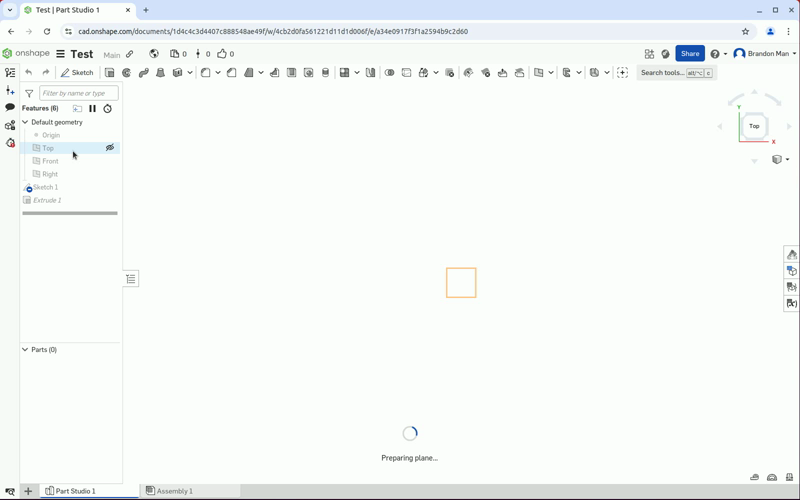
click(73, 150)
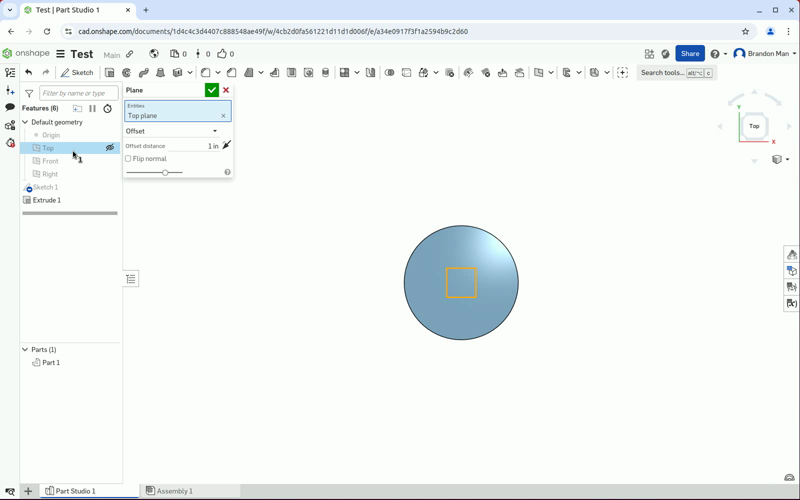
key(tab, 2)
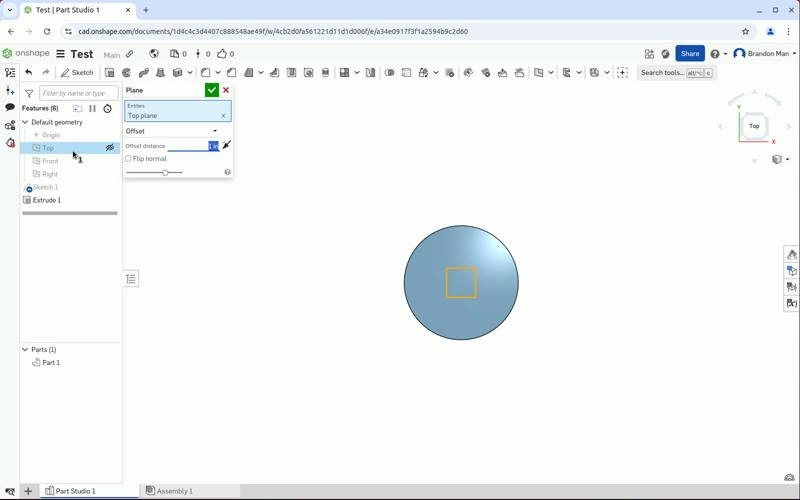
text(11.554)
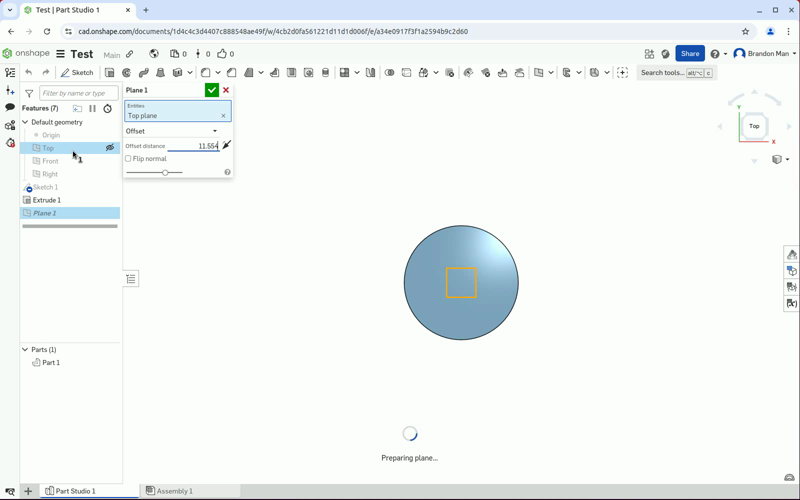
key(enter, 2)
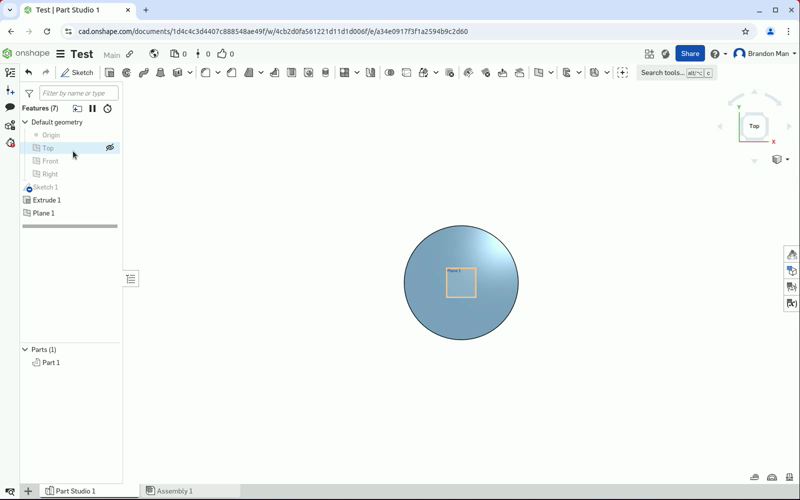
key(shift+s)
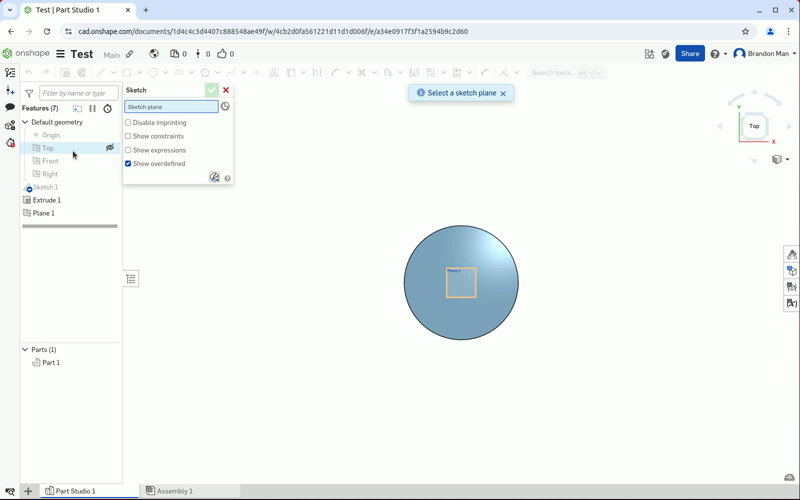
mouse_move(73, 215)
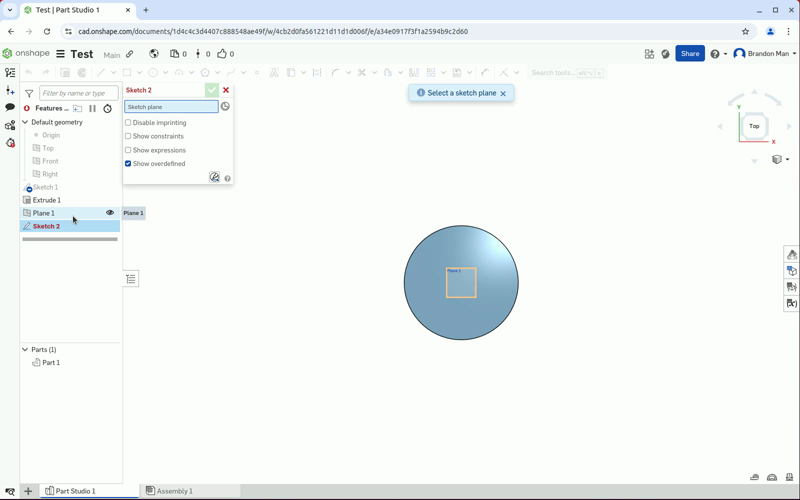
click(73, 215)
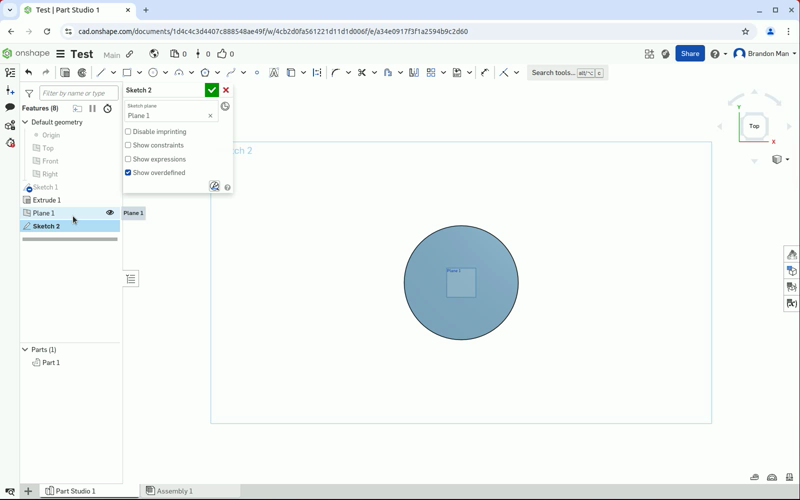
mouse_move(73, 352)
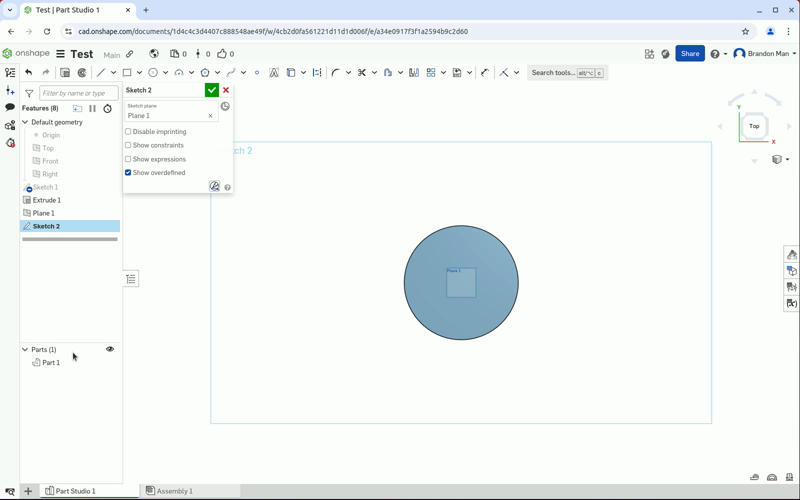
key(y)
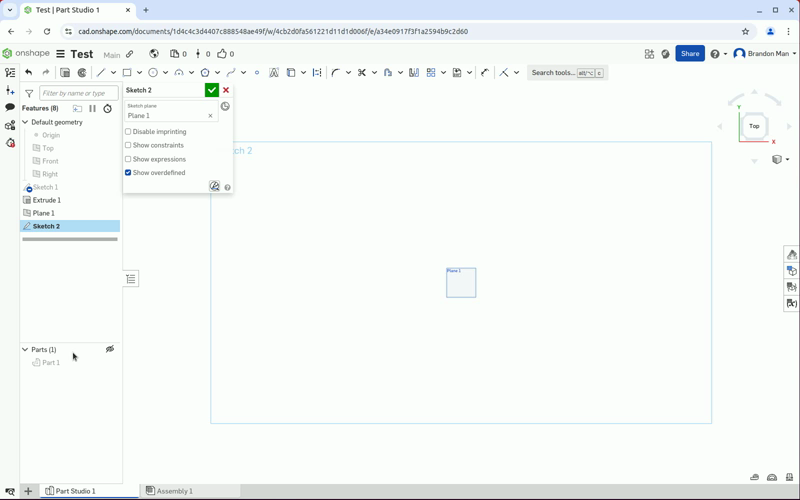
key(c)
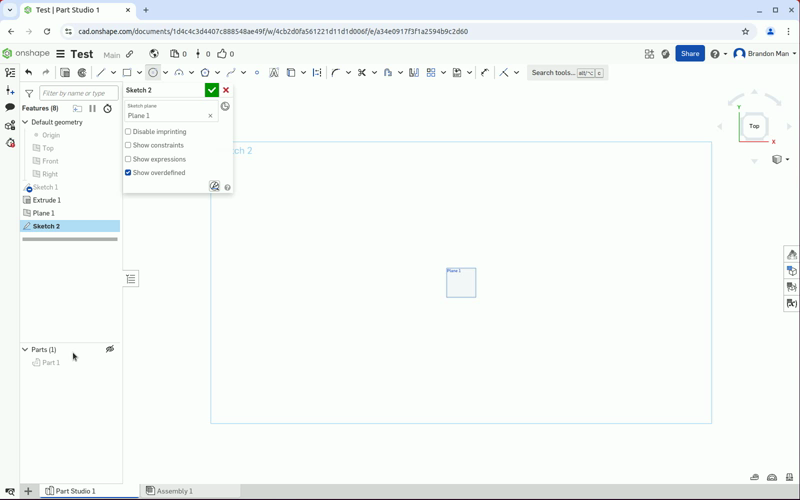
key_down(shift)
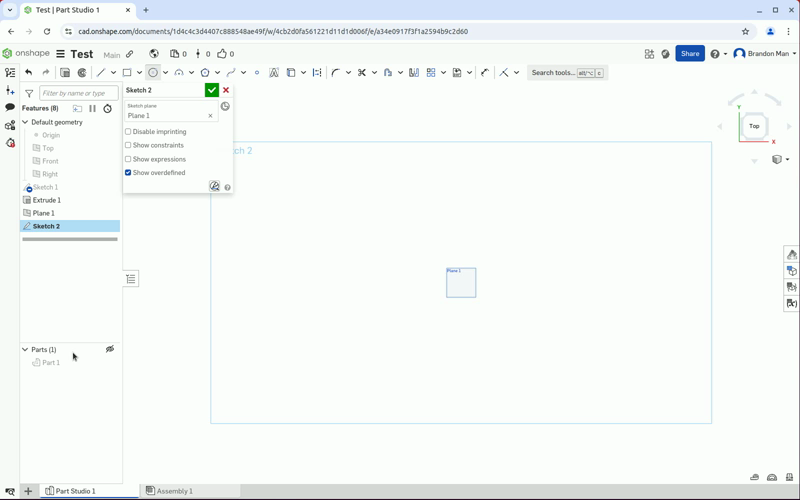
mouse_move(461, 282)
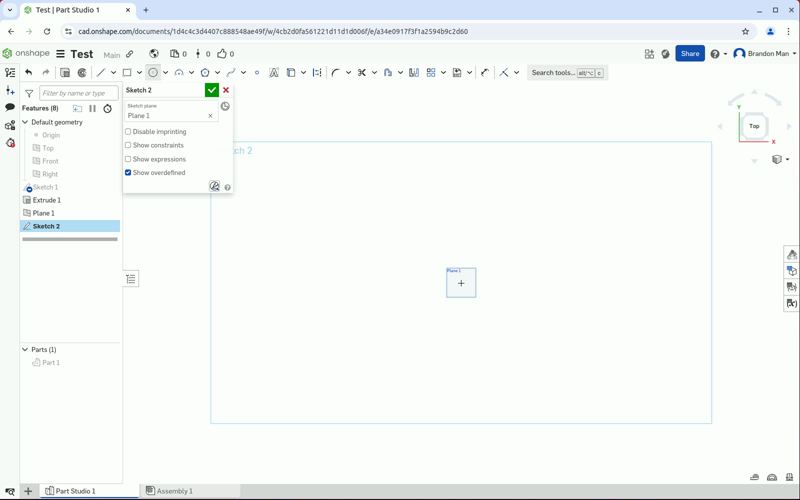
click(461, 282)
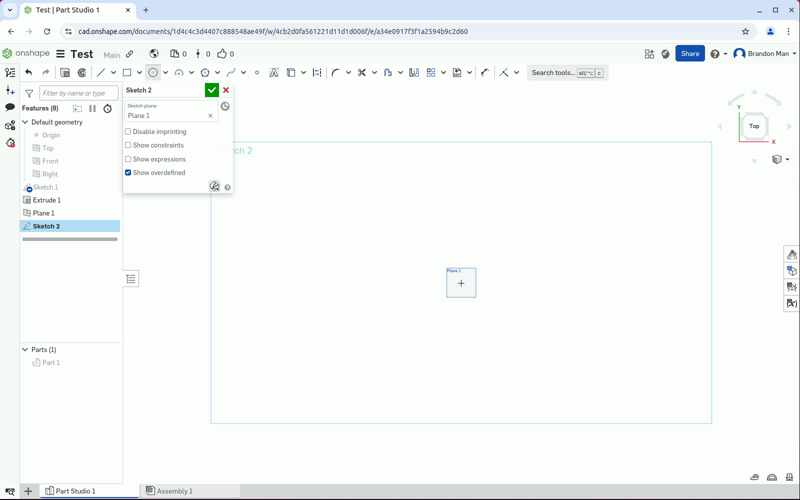
key_up(shift)
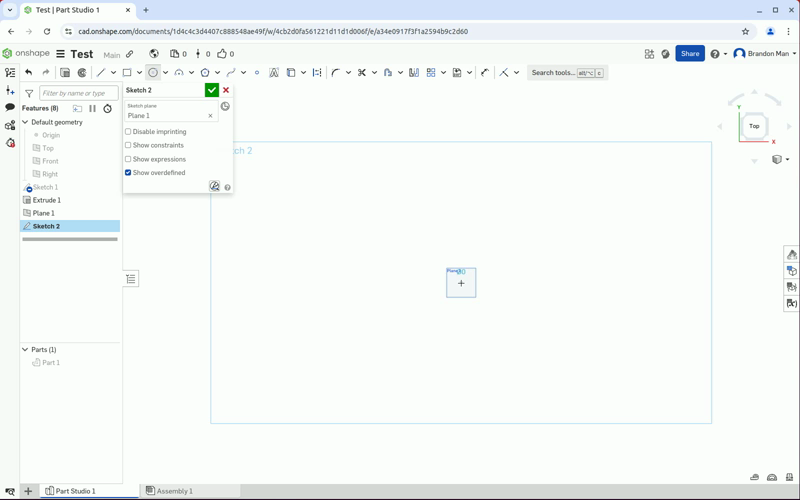
mouse_move(490, 282)
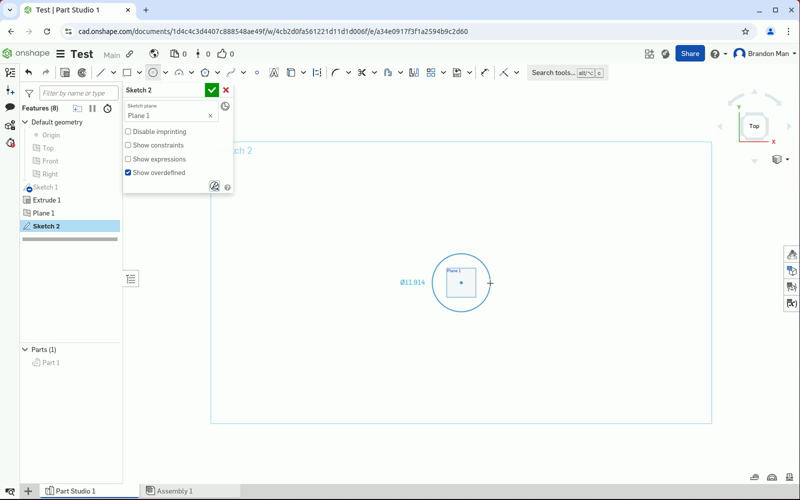
click(490, 282)
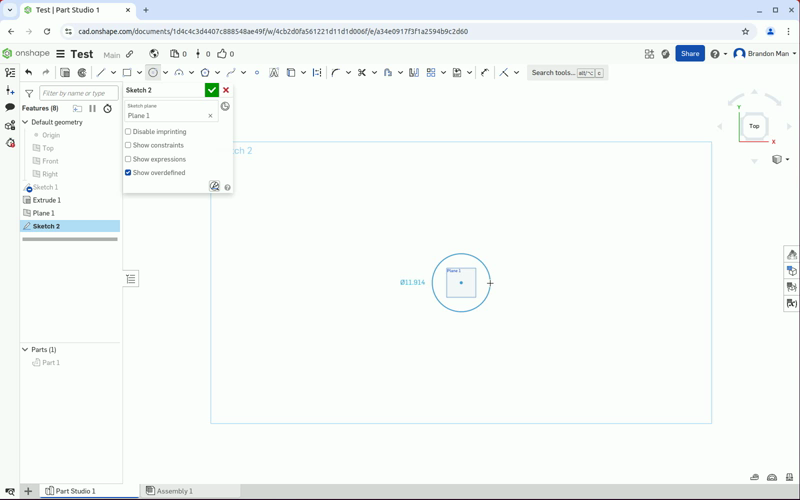
key(esc)
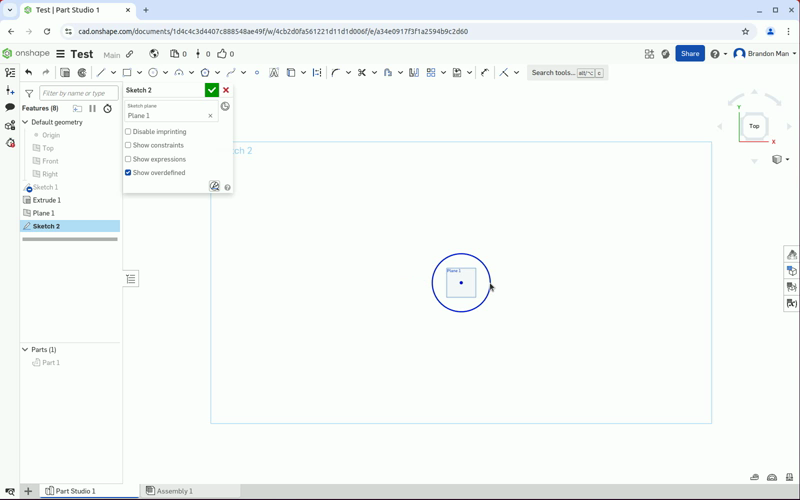
mouse_move(455, 292)
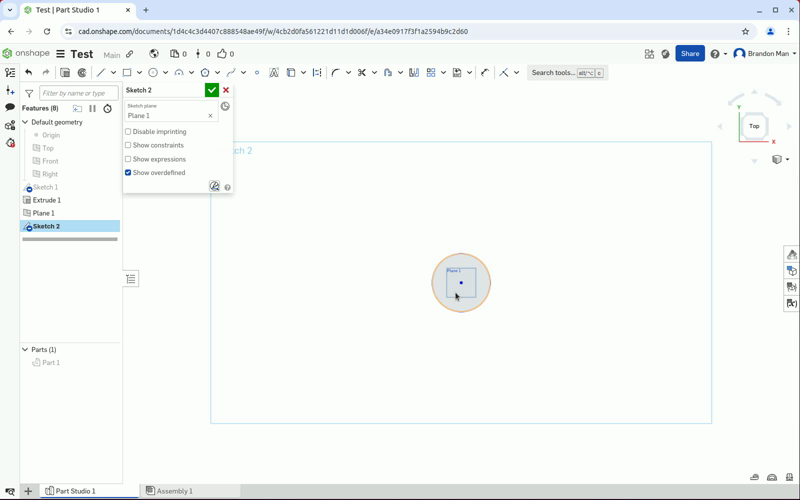
click(455, 292)
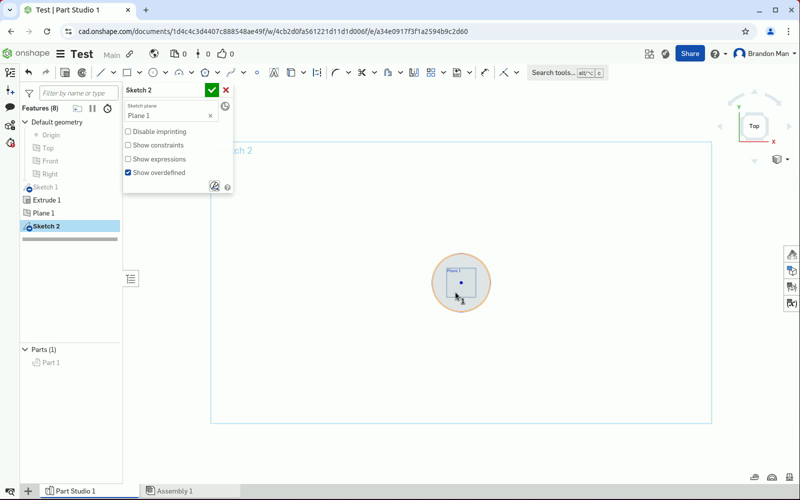
mouse_move(73, 352)
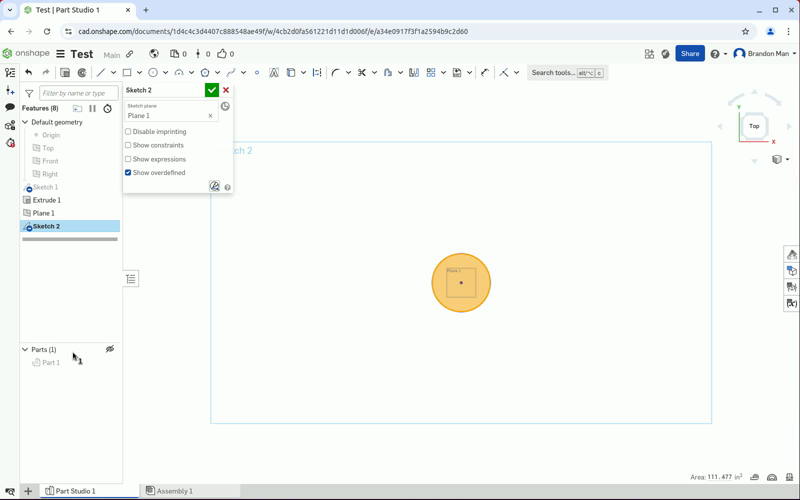
key(shift+y)
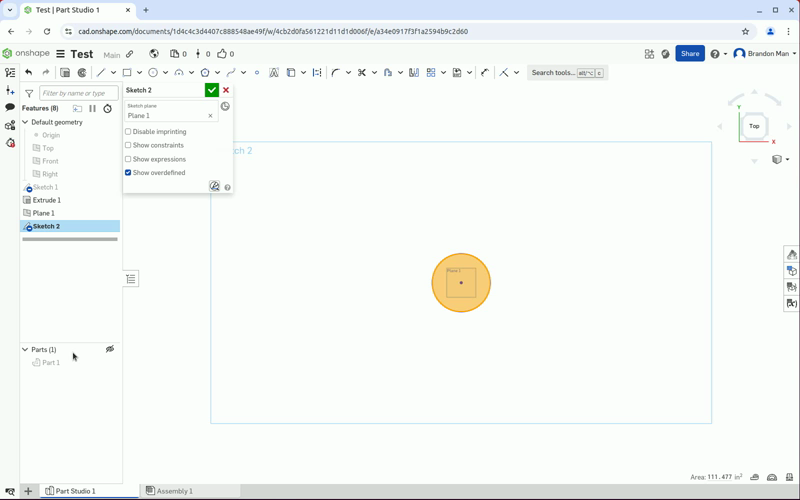
key(shift+e)
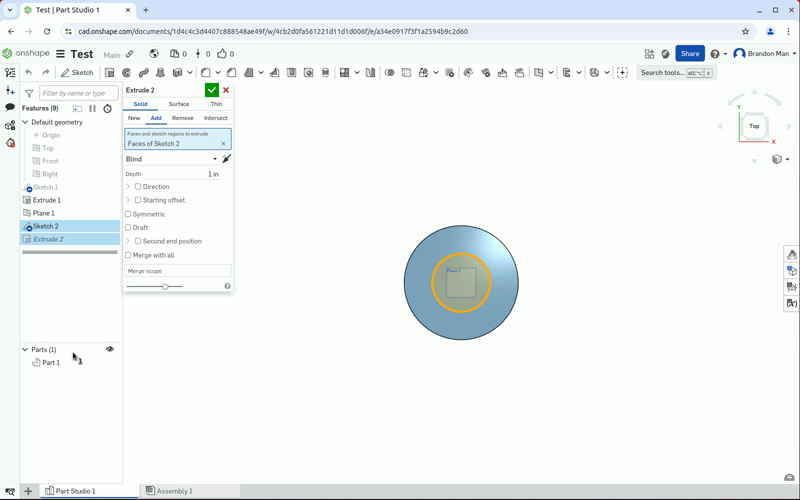
mouse_move(143, 106)
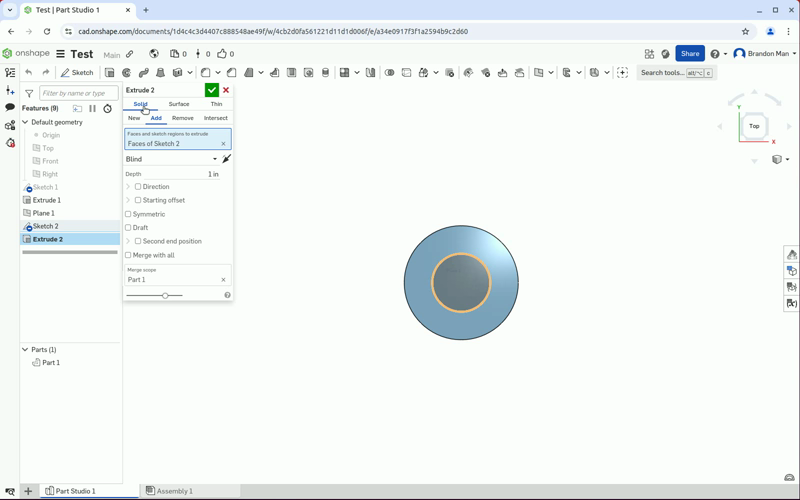
click(143, 106)
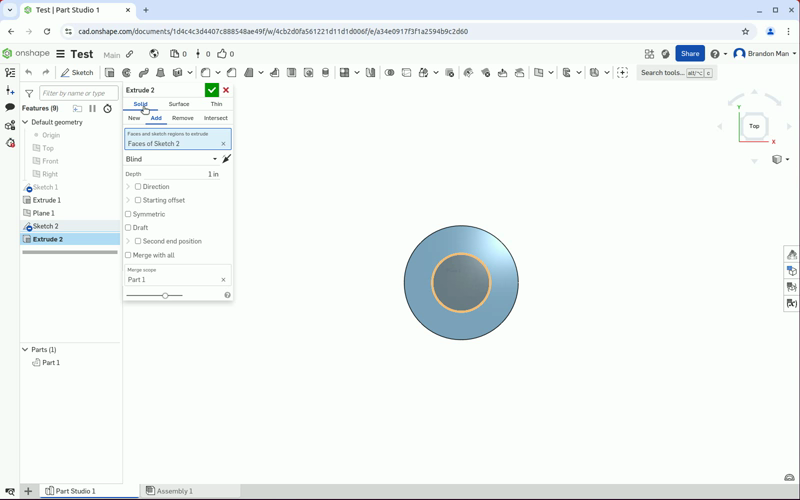
mouse_move(137, 120)
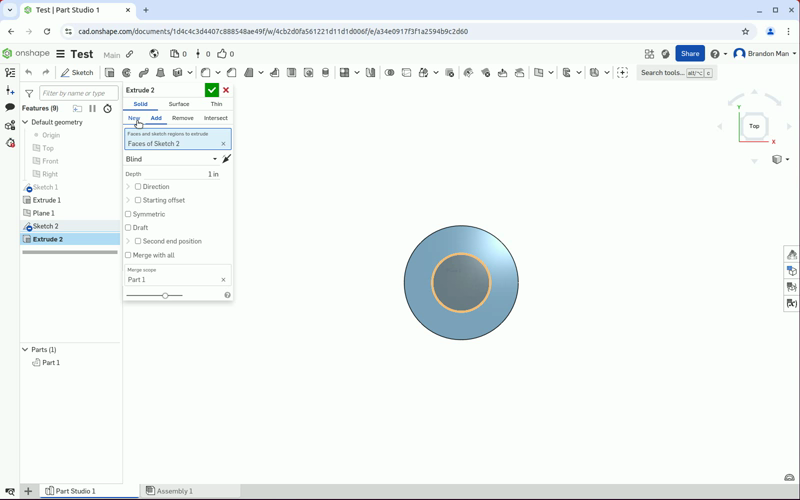
click(137, 120)
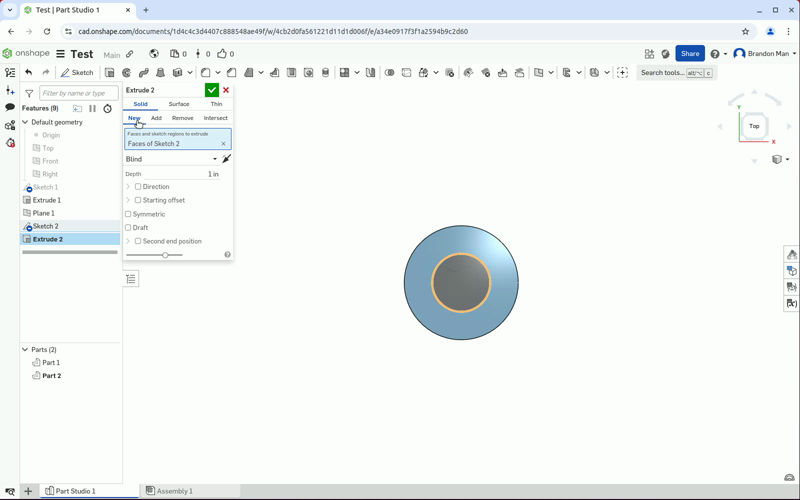
key(tab, 4)
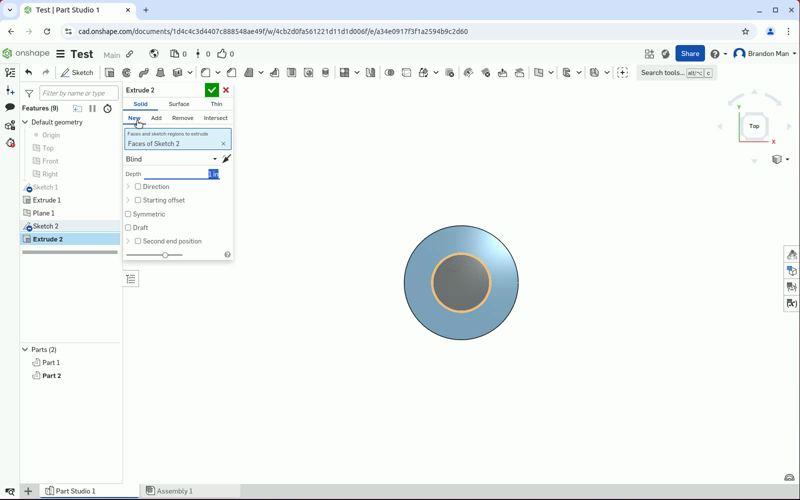
text(11.554)
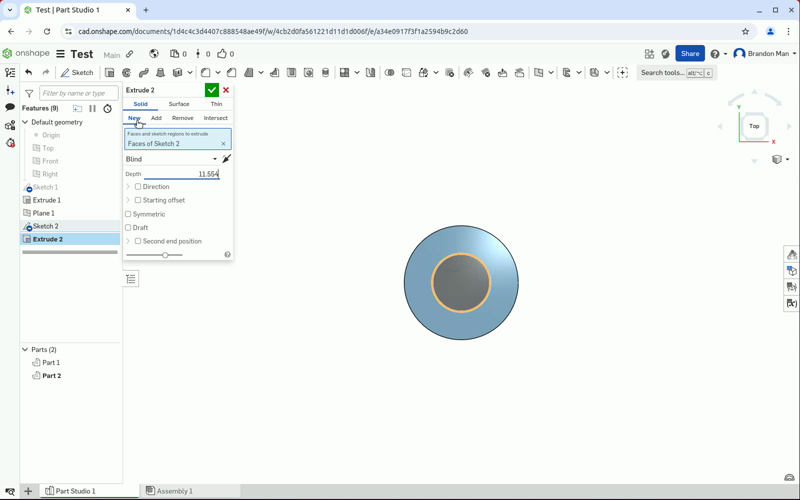
key(enter)
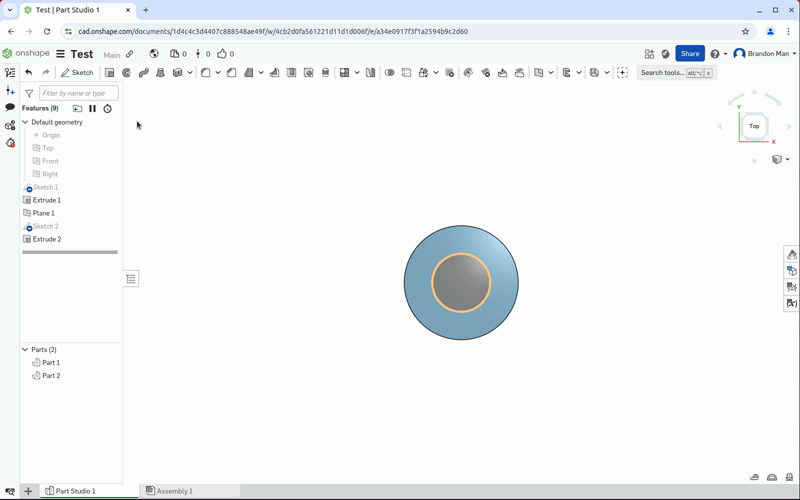
key(shift+h)
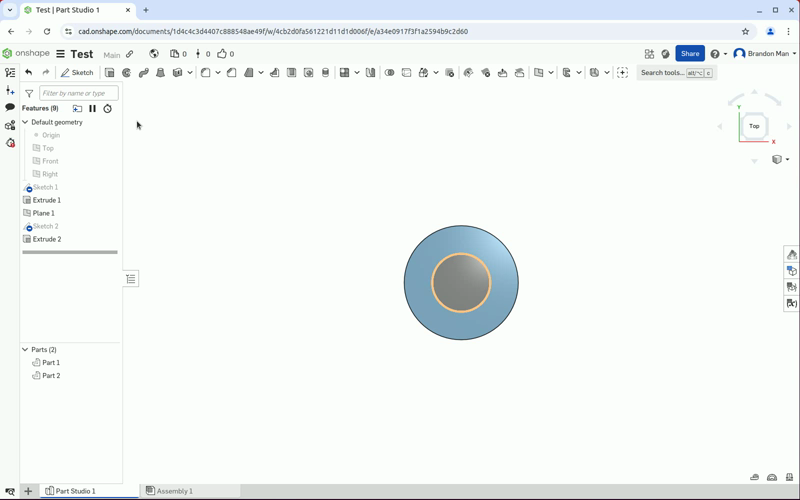
key(shift+h)
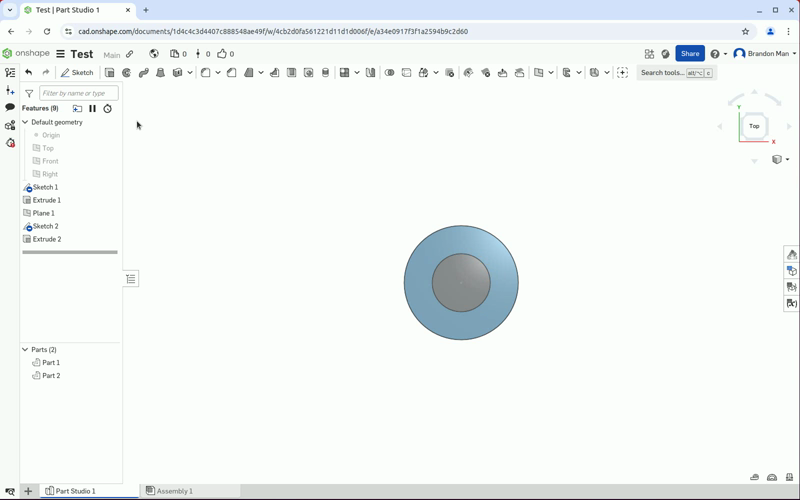
key(shift+7)
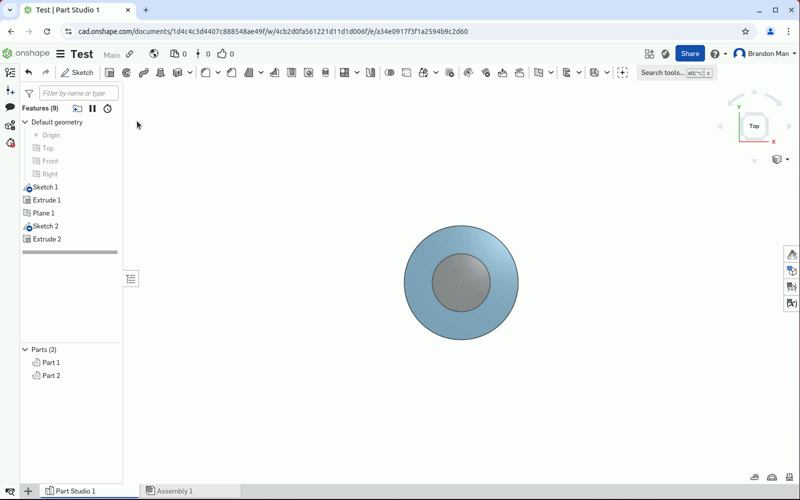
key(up, 3)
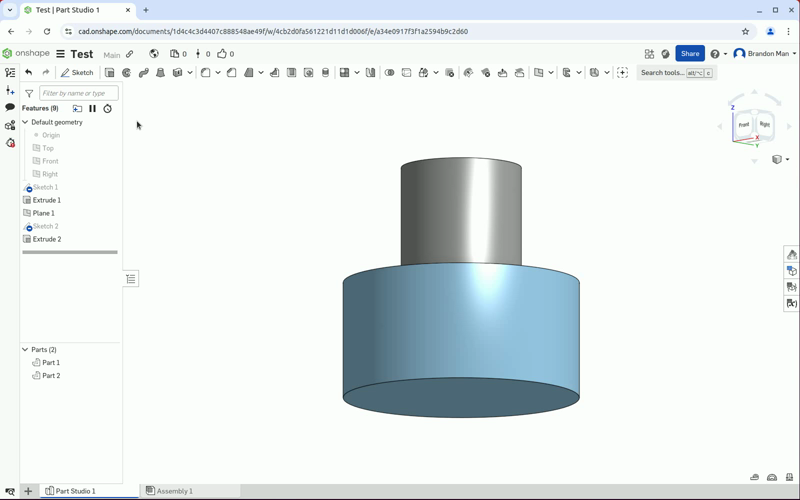
key(left, 3)
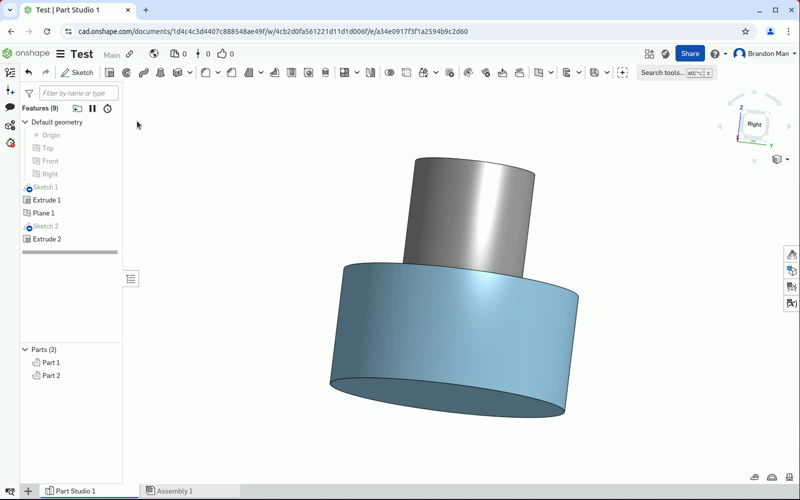
key(right, 3)
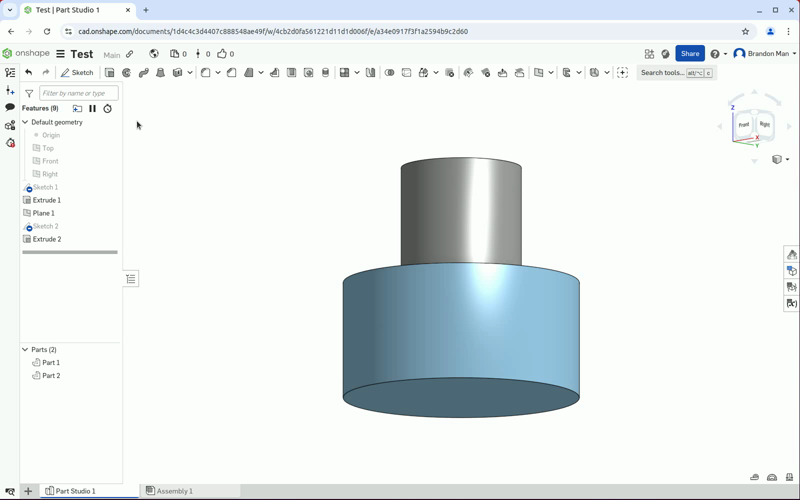
key(down, 3)
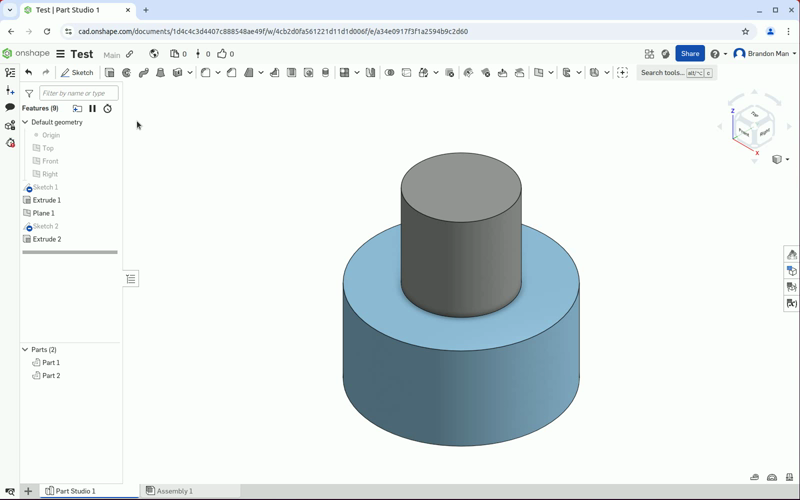
mouse_move(73, 189)
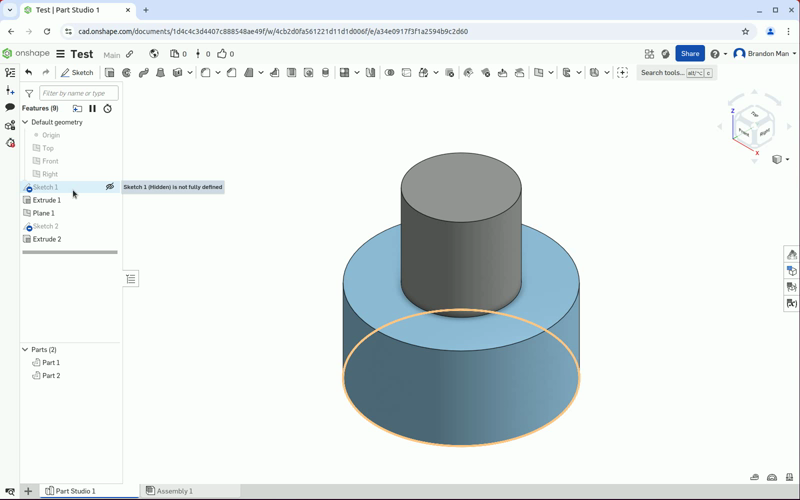
click(73, 189)